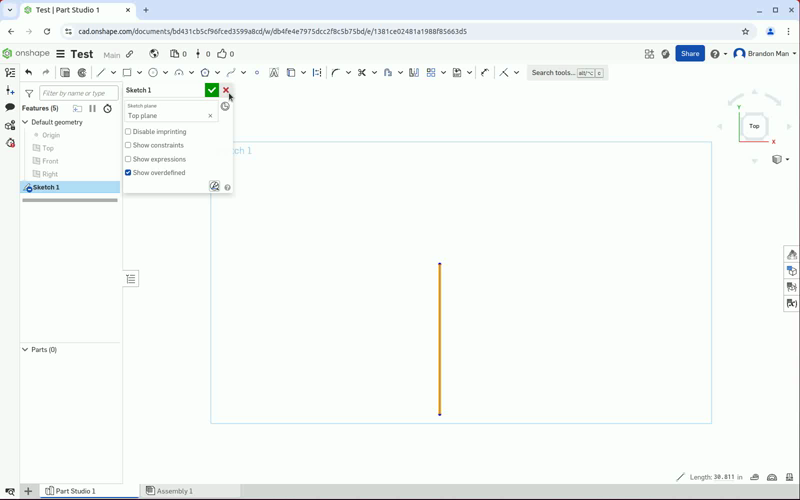
key(shift+h)
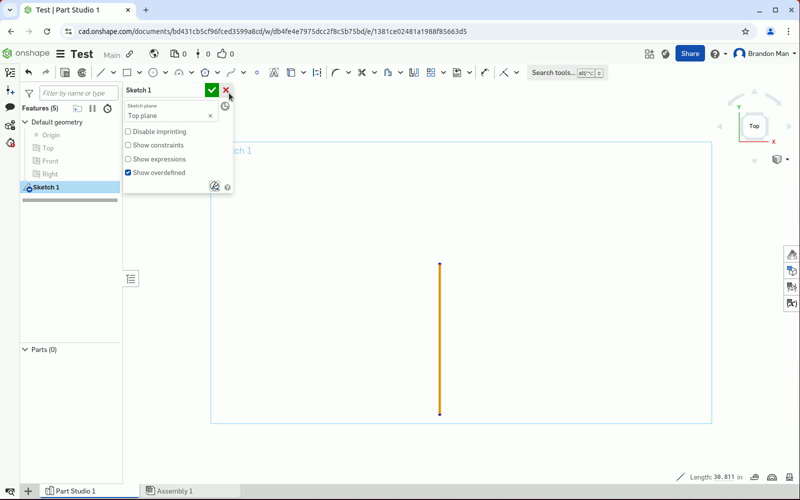
key(shift+s)
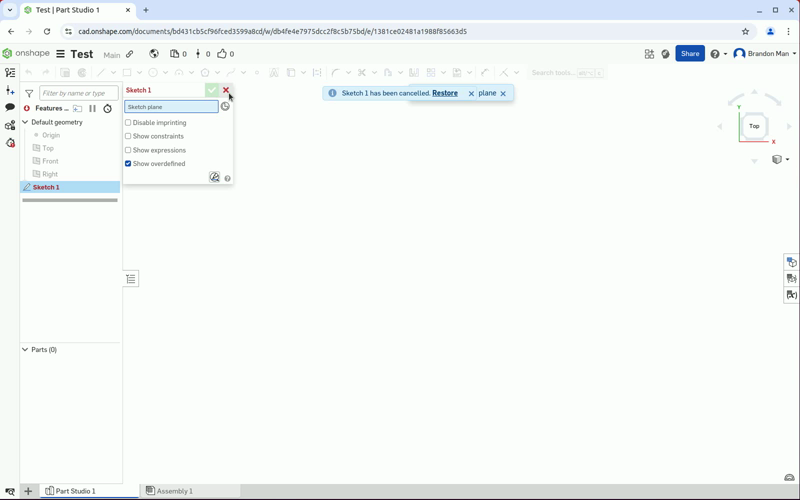
mouse_move(73, 150)
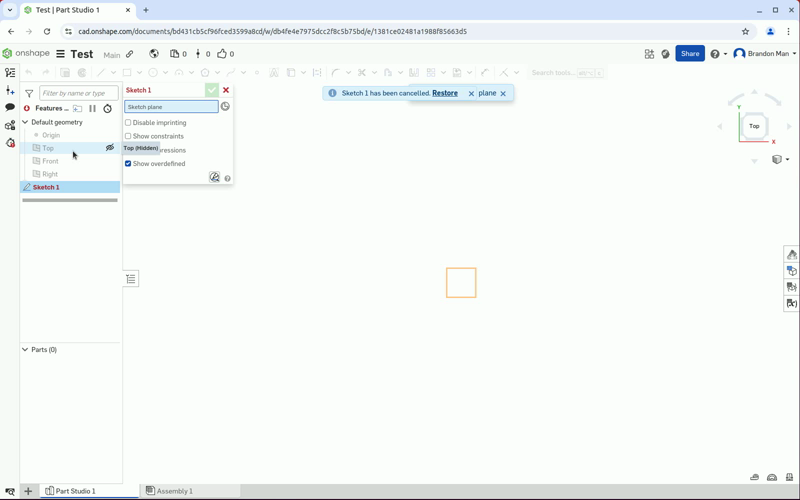
click(73, 150)
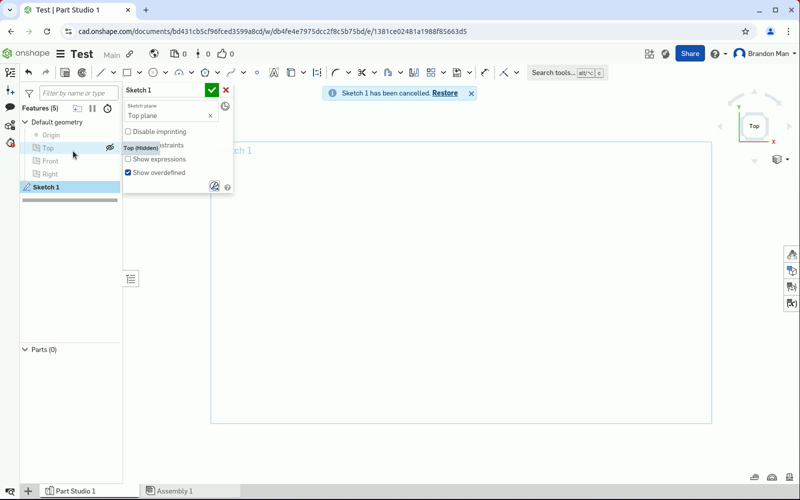
mouse_move(73, 352)
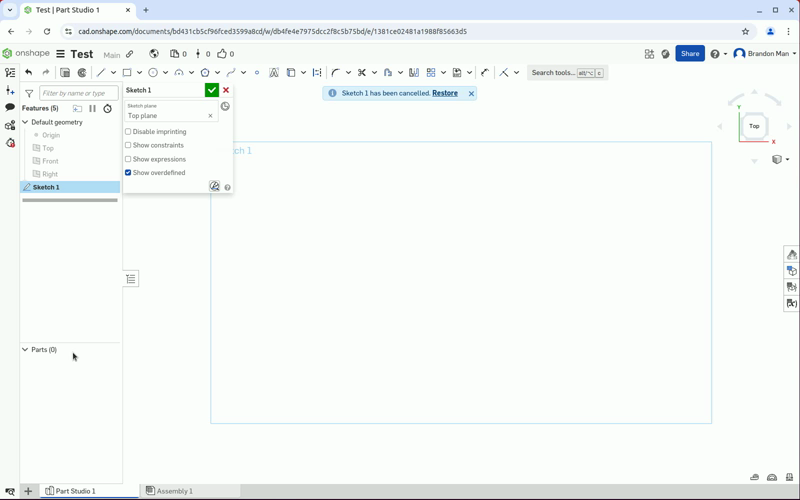
key(y)
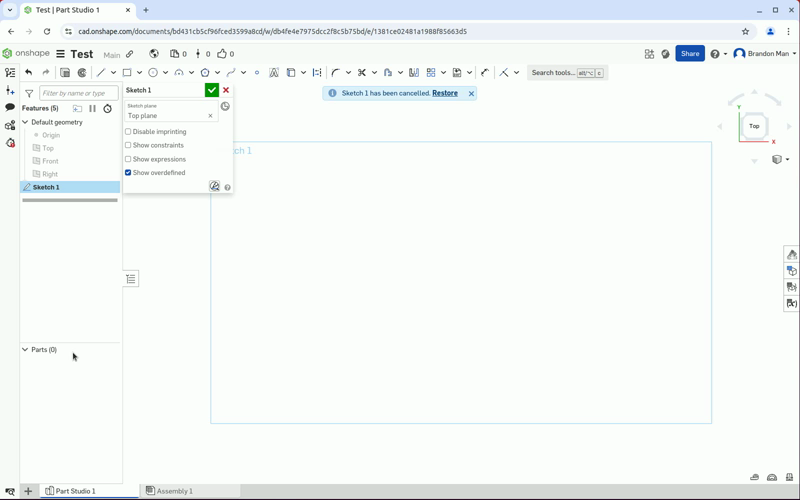
key(c)
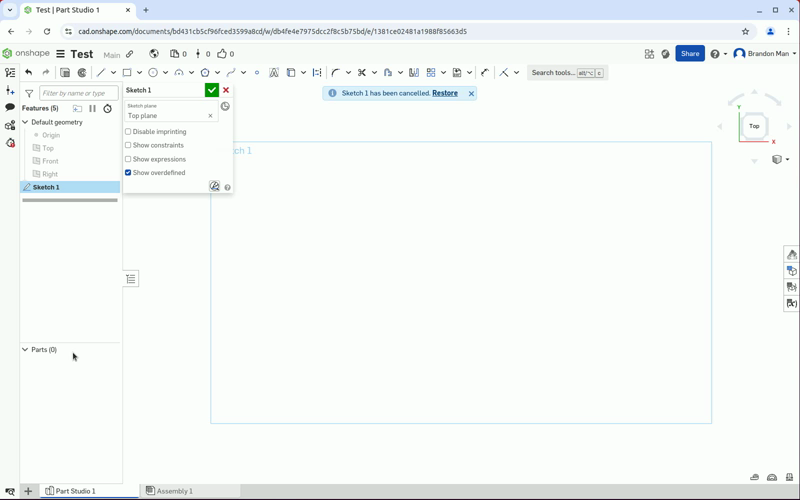
key_down(shift)
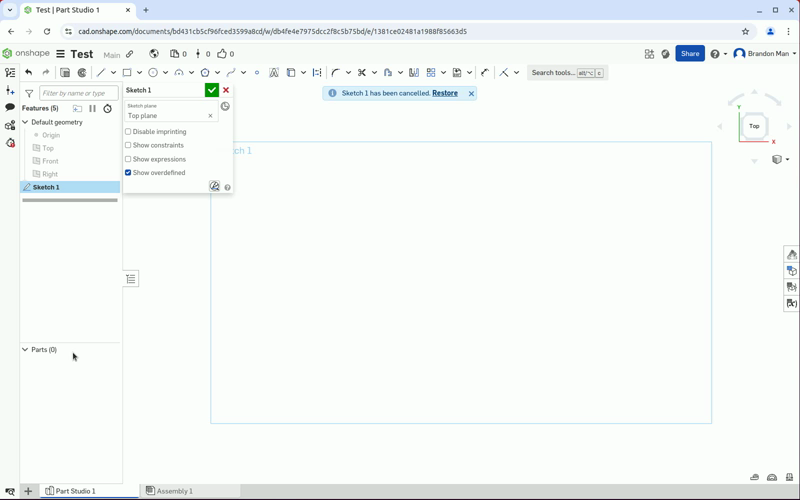
mouse_move(460, 282)
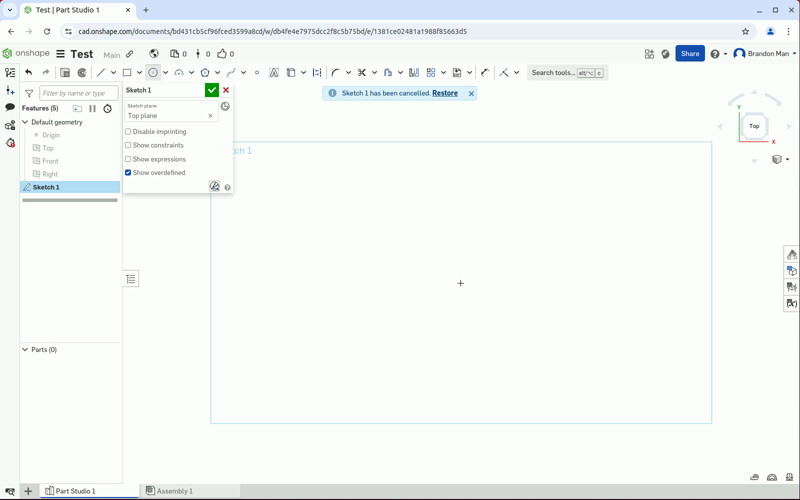
click(460, 282)
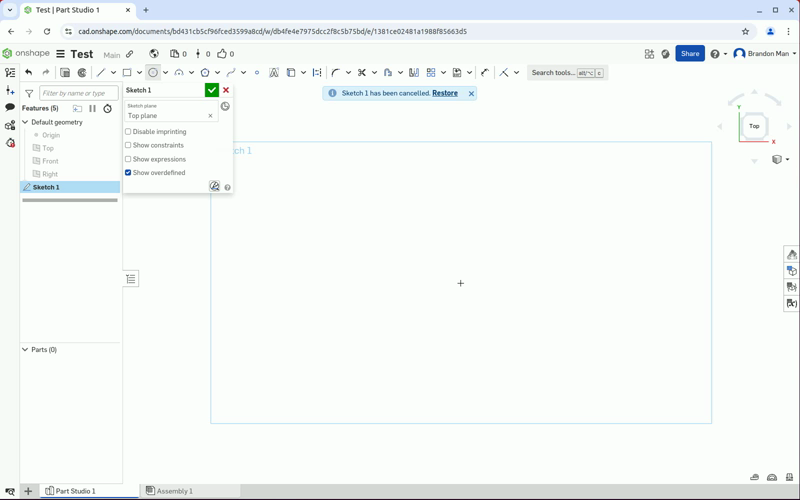
key_up(shift)
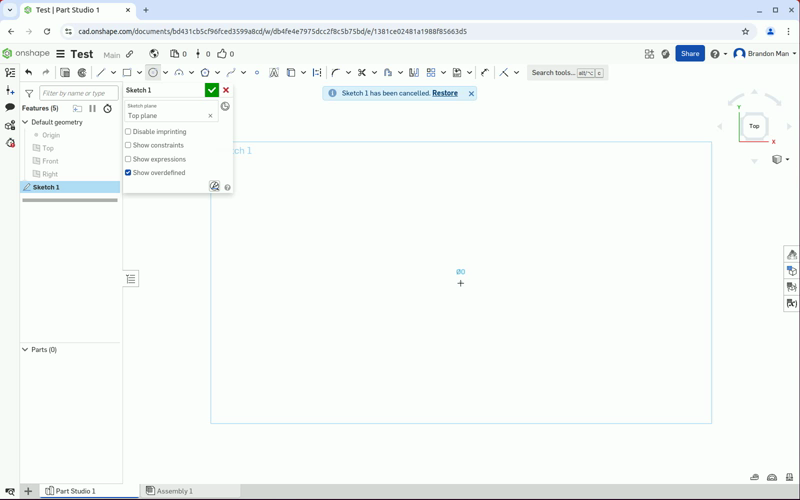
mouse_move(533, 282)
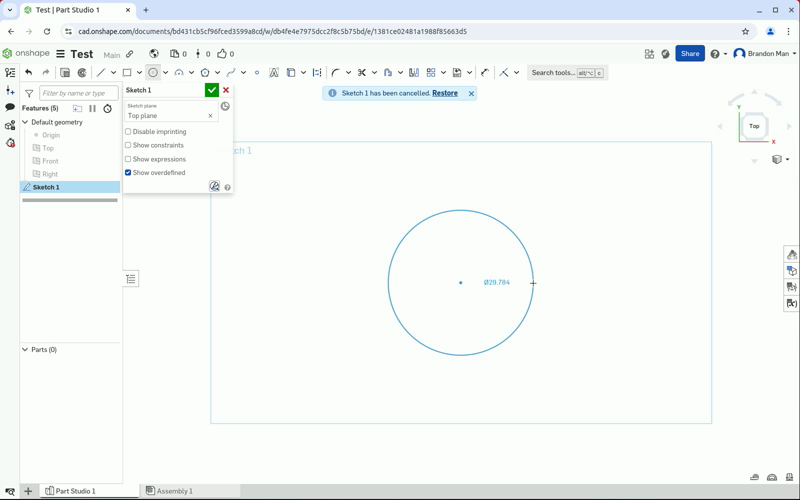
click(533, 282)
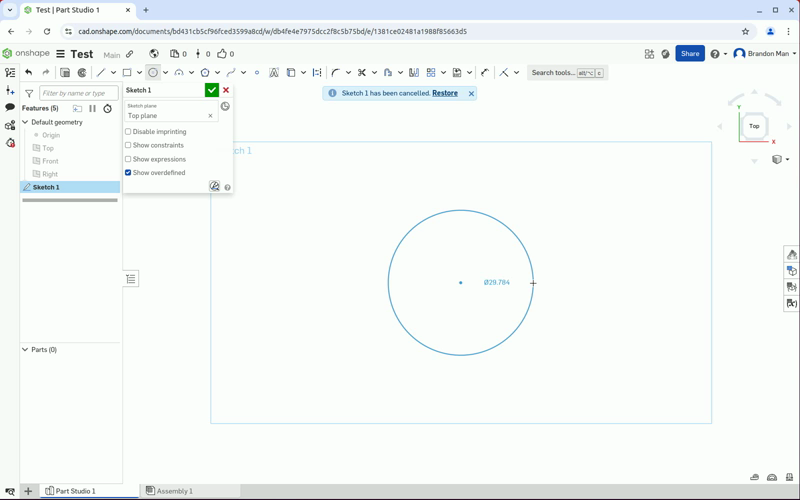
key(esc)
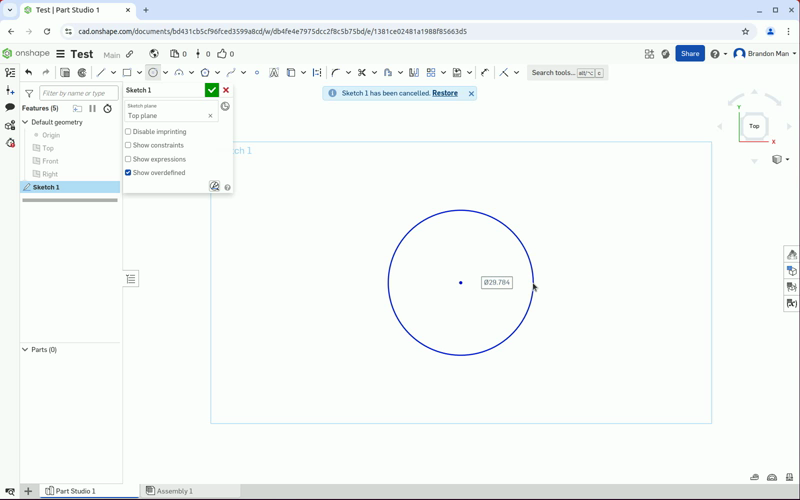
mouse_move(440, 312)
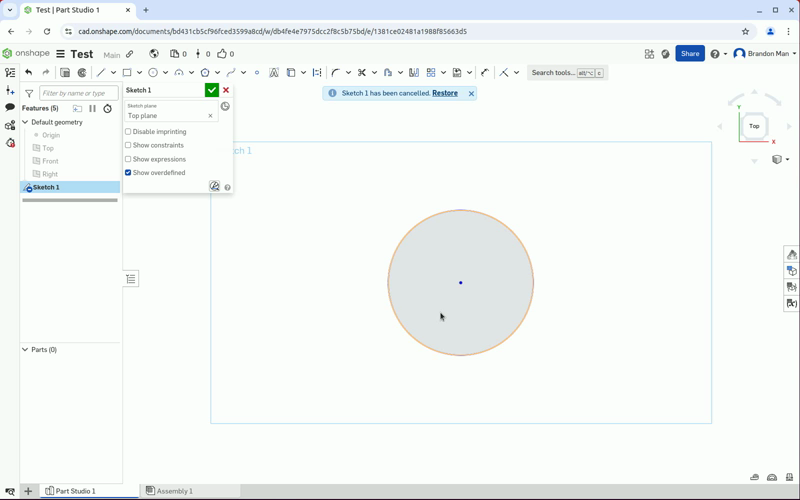
click(440, 312)
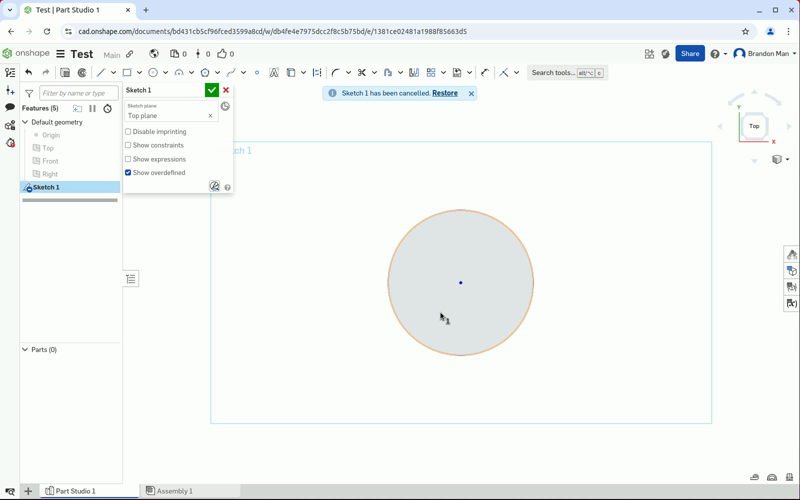
mouse_move(73, 352)
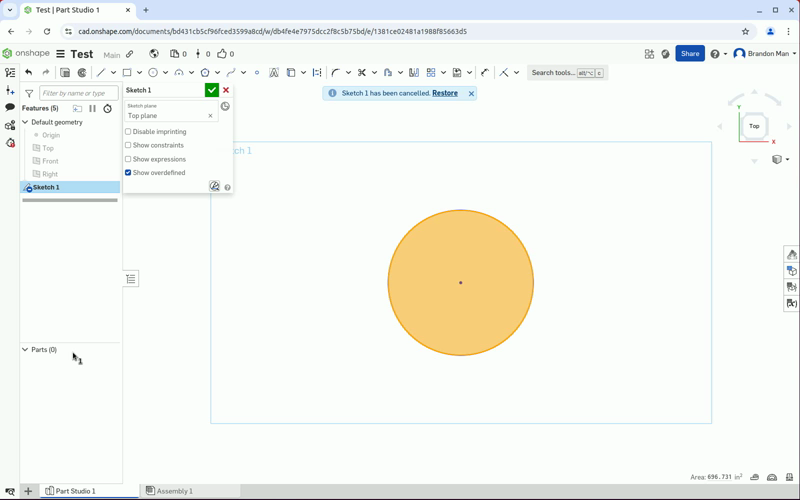
key(shift+y)
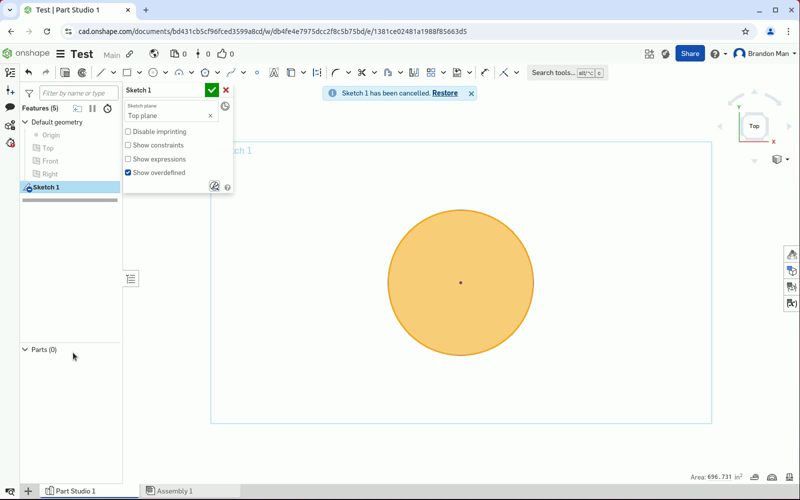
key(shift+e)
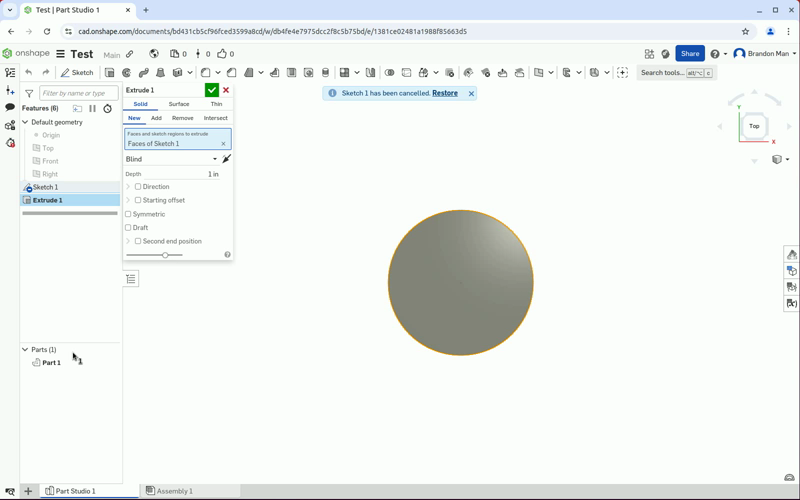
mouse_move(143, 106)
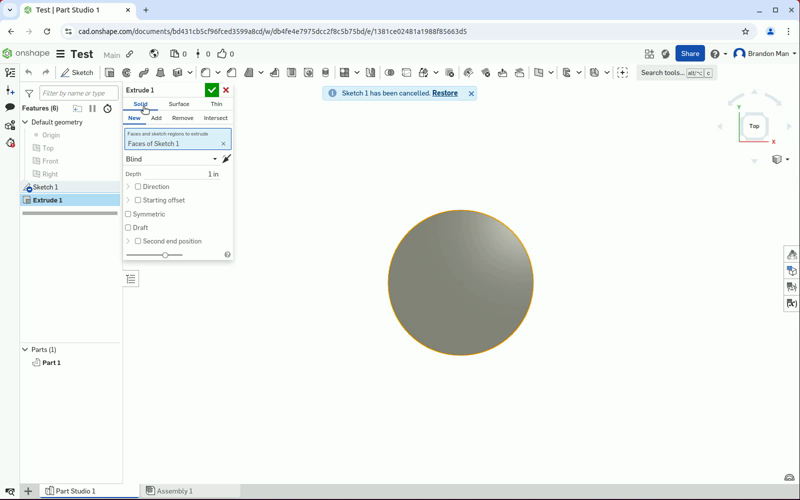
click(143, 106)
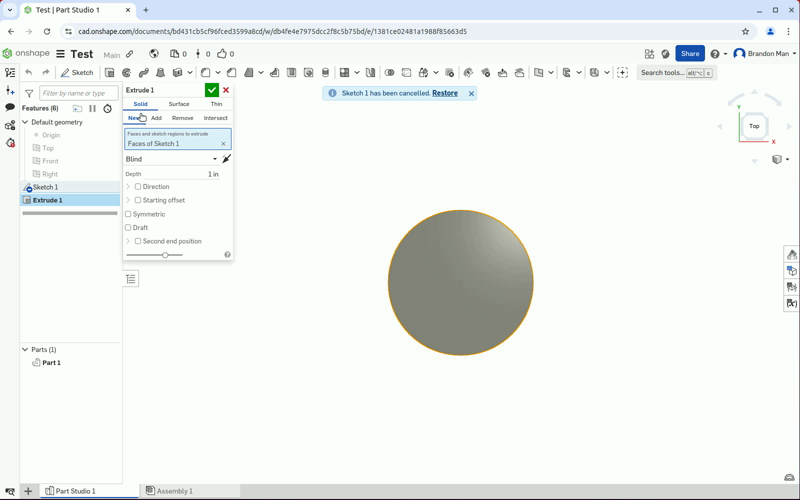
mouse_move(137, 120)
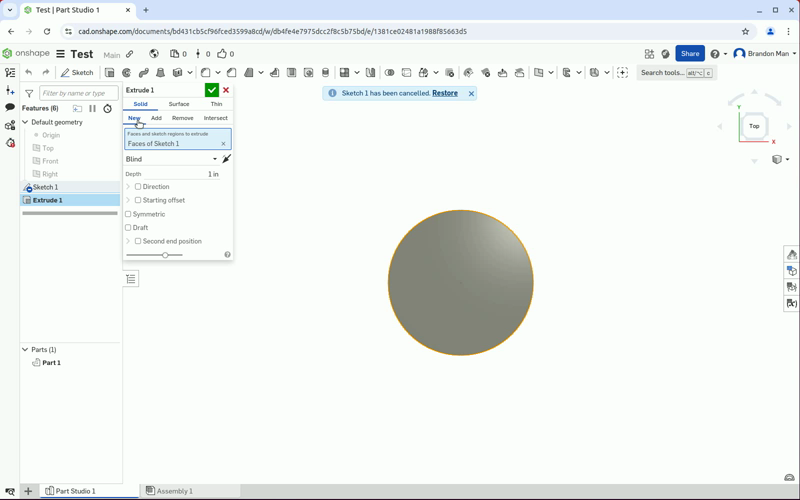
click(137, 120)
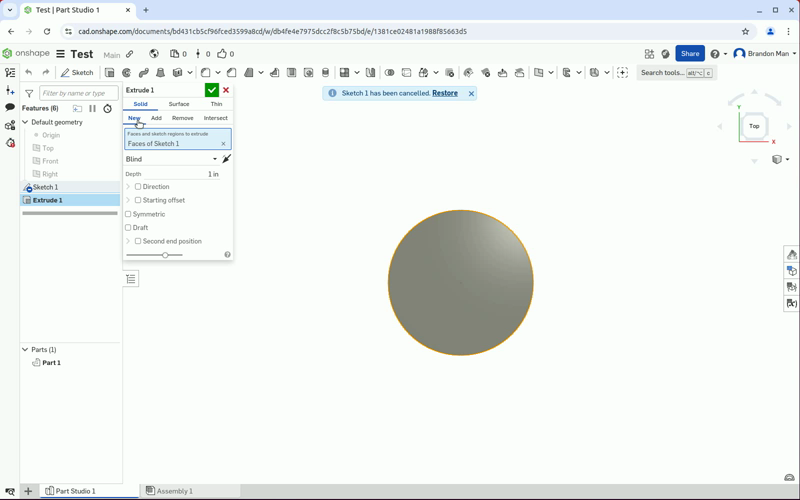
key(tab, 4)
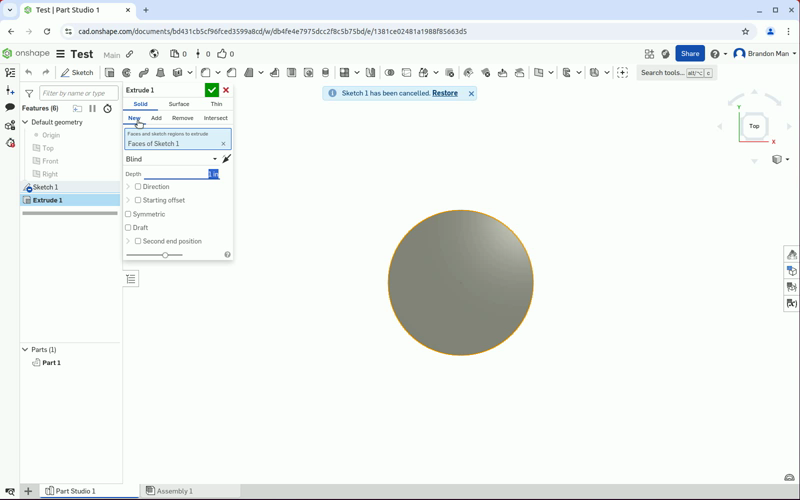
text(8.184)
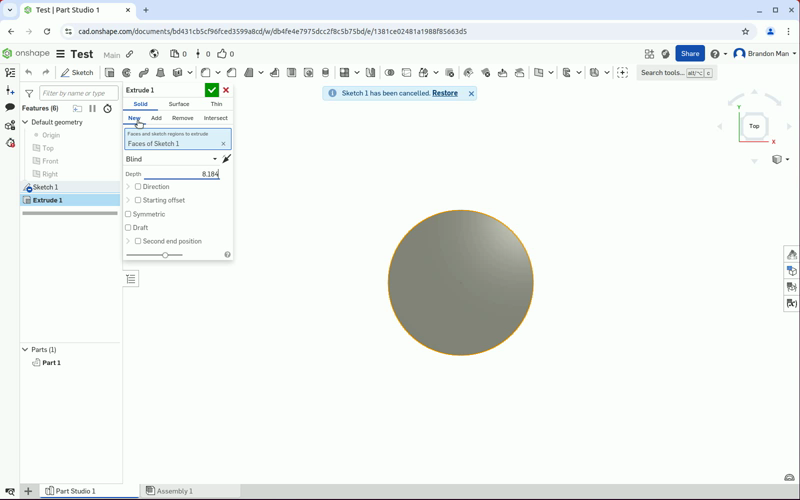
key(enter)
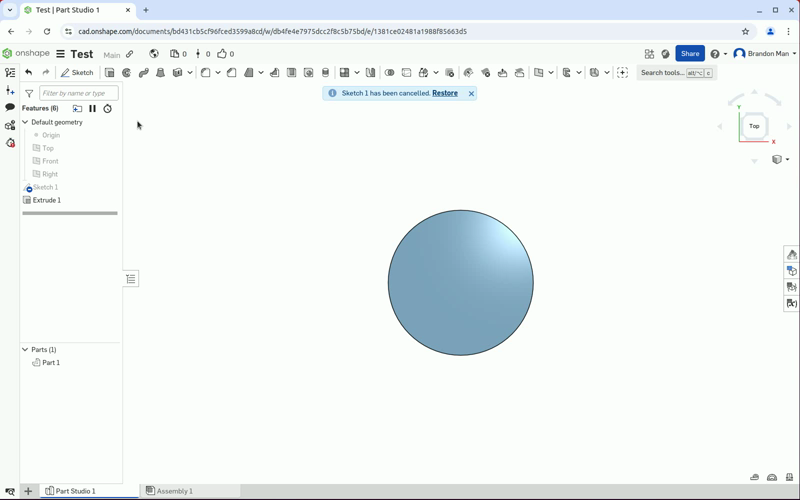
key(shift+h)
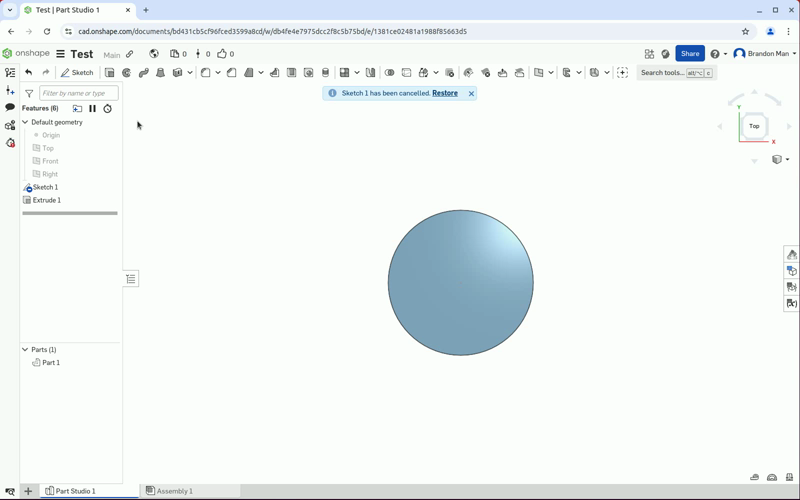
key(shift+h)
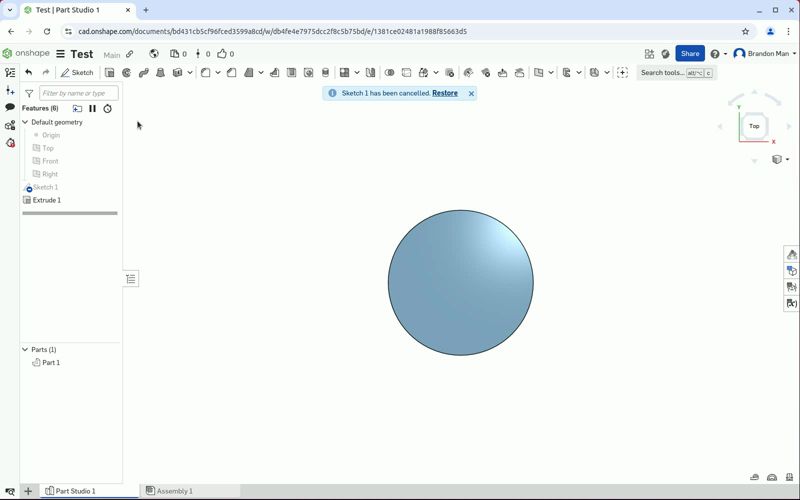
mouse_move(73, 189)
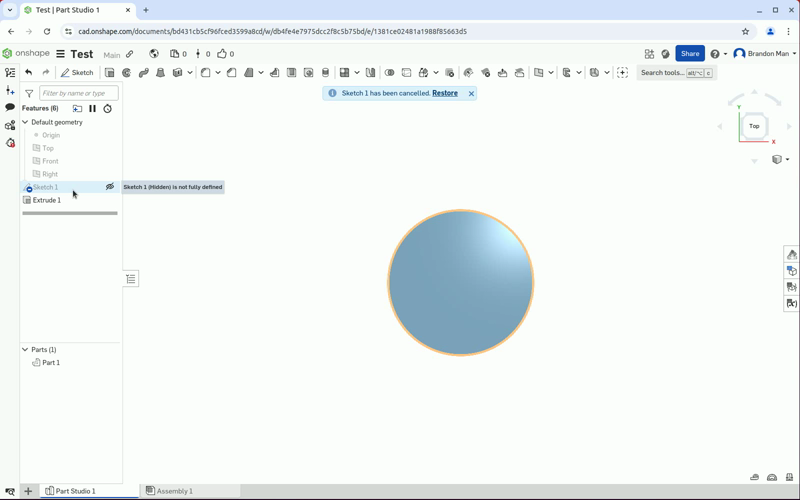
click(73, 189)
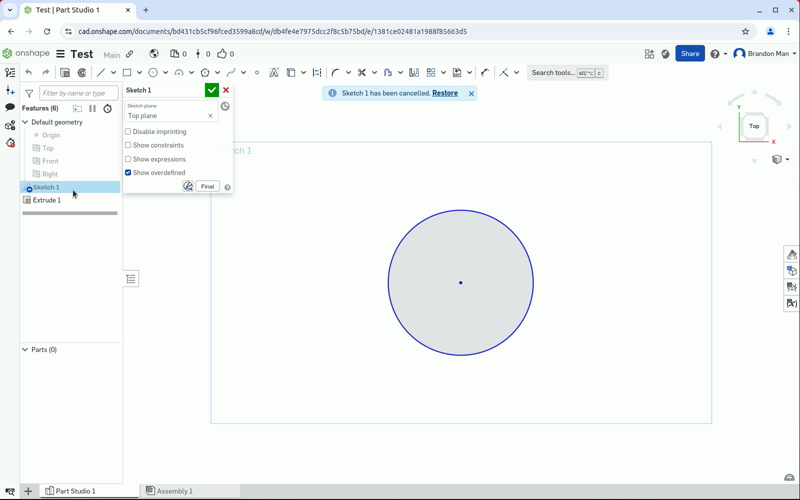
mouse_move(229, 92)
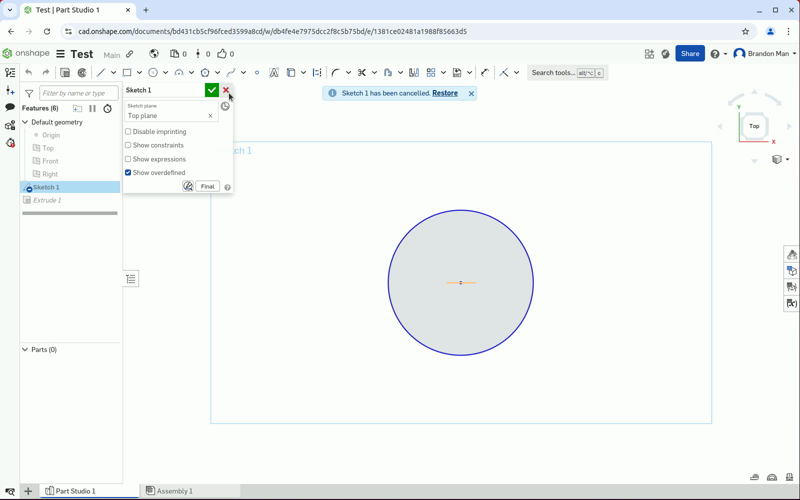
click(229, 92)
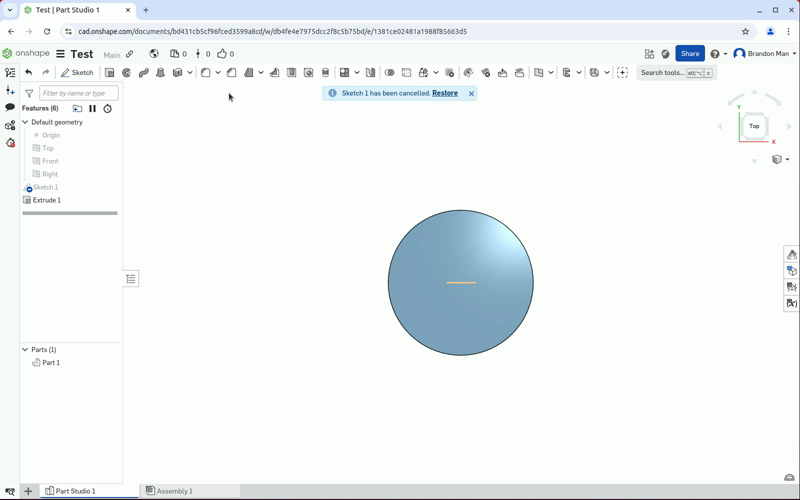
mouse_move(541, 75)
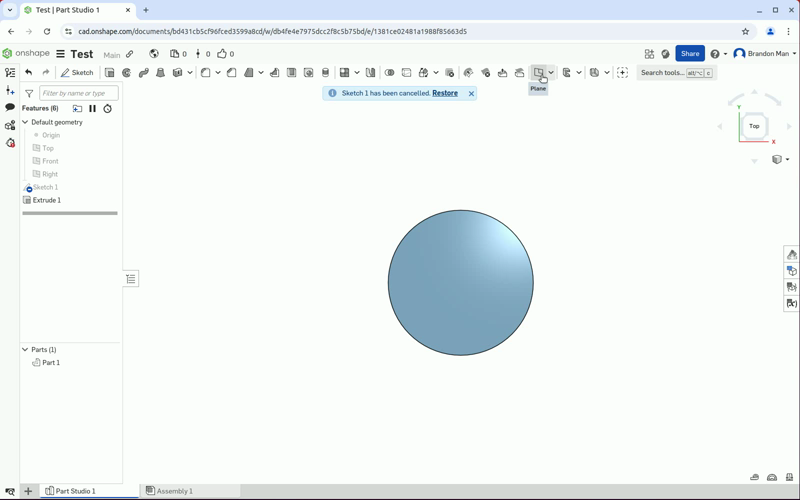
click(541, 75)
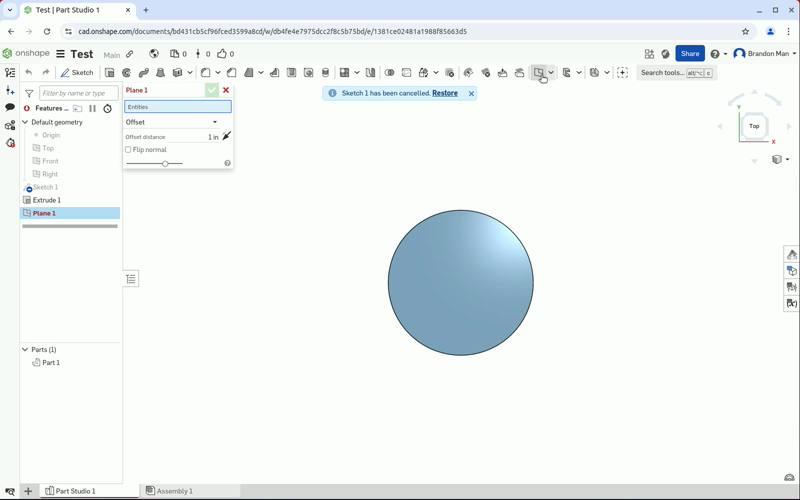
mouse_move(73, 150)
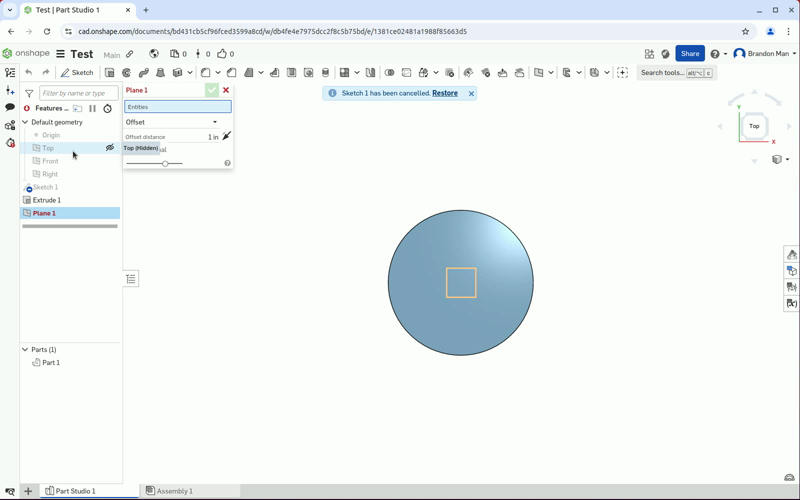
click(73, 150)
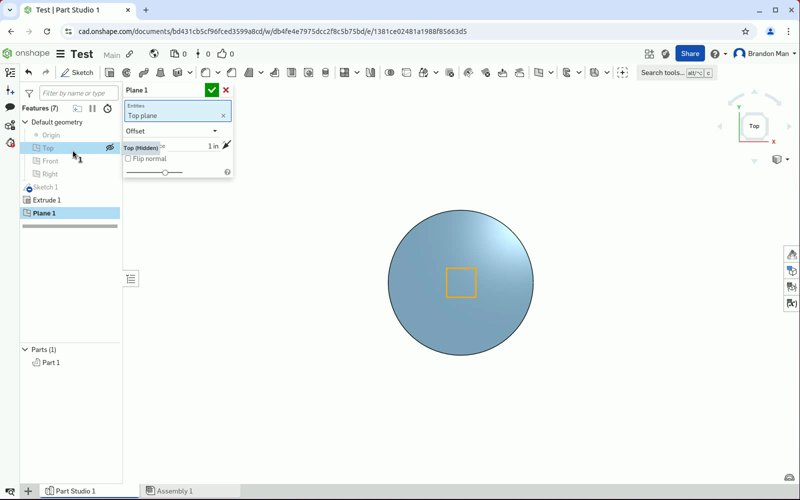
key(tab, 2)
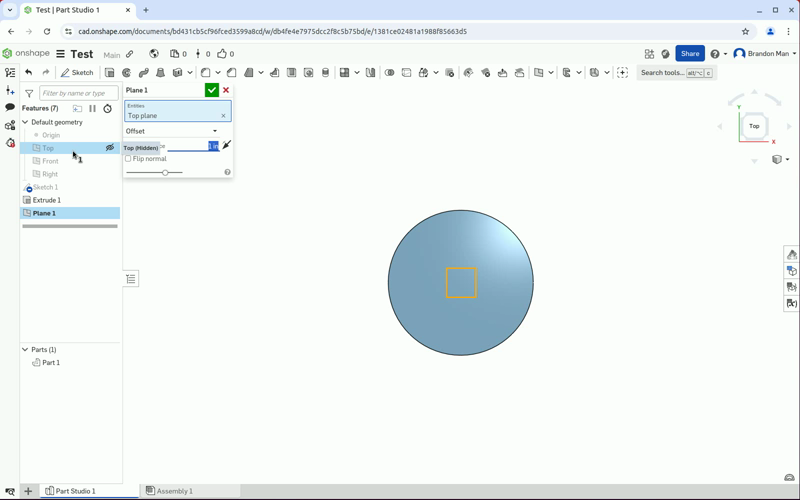
text(8.196)
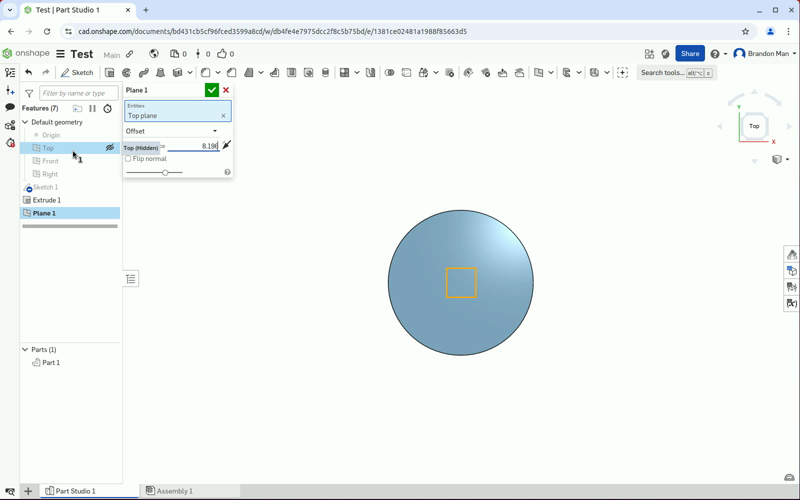
key(enter, 2)
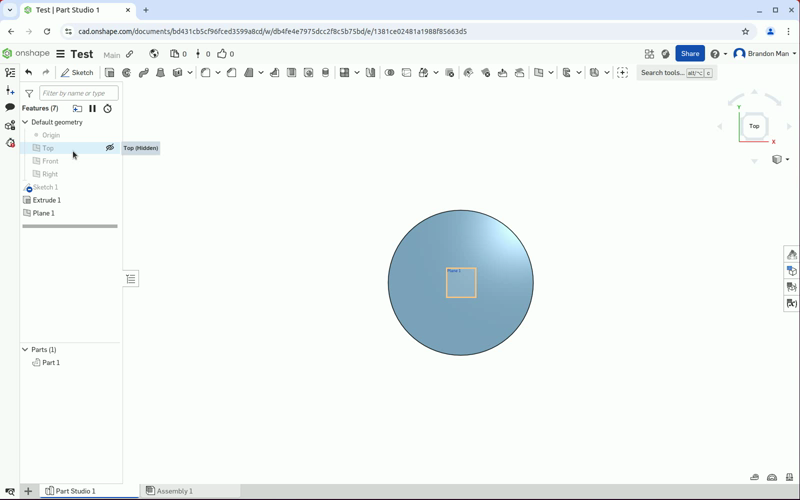
key(shift+s)
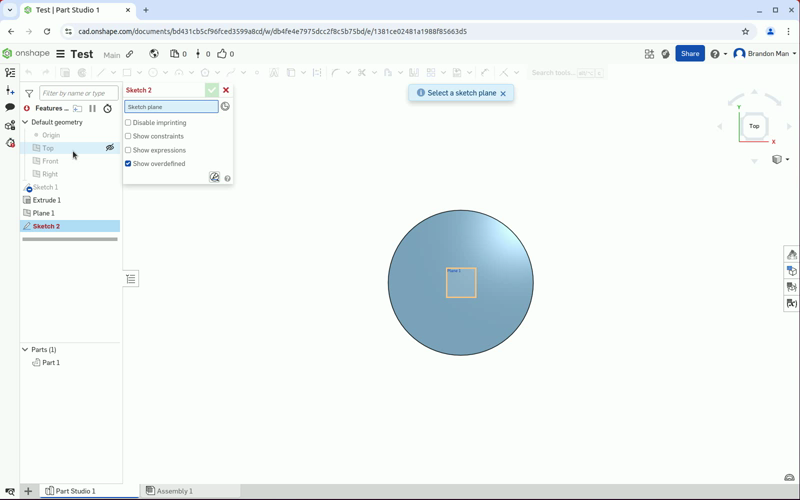
mouse_move(73, 215)
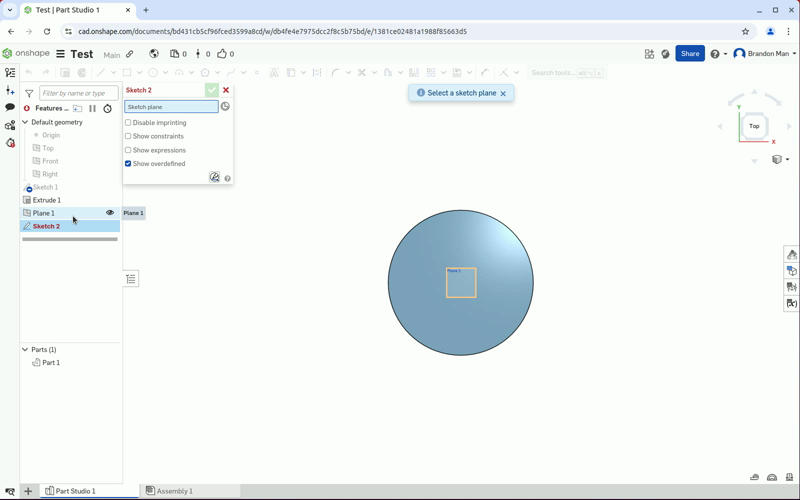
click(73, 215)
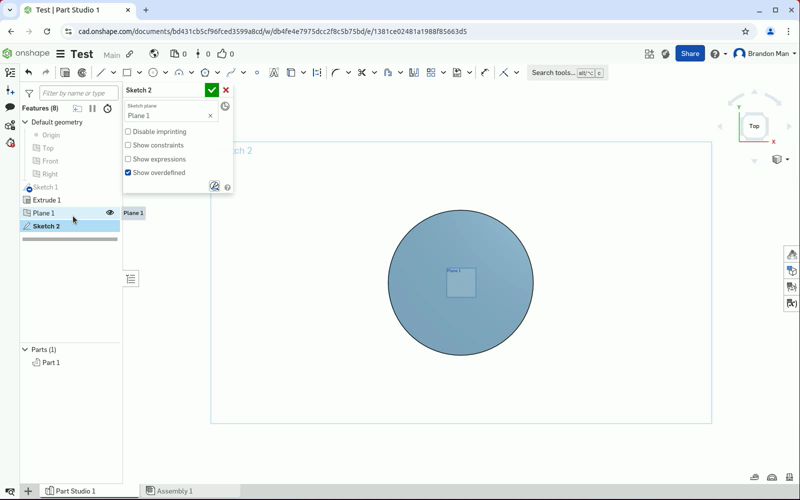
mouse_move(73, 352)
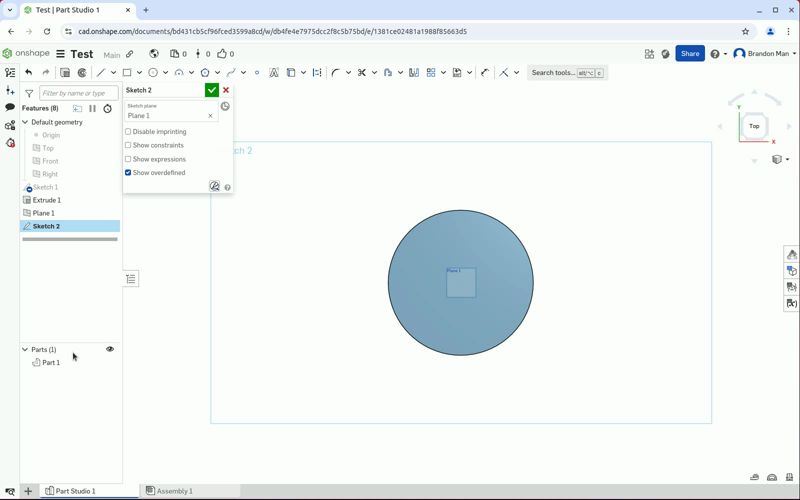
key(y)
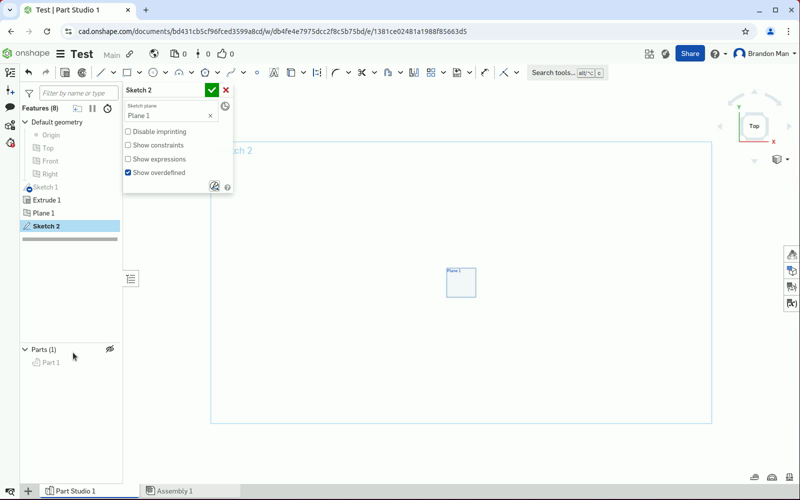
key(c)
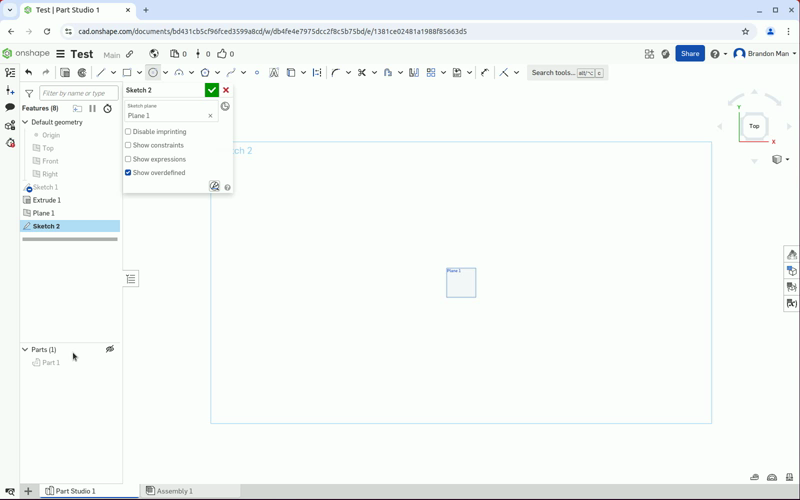
key_down(shift)
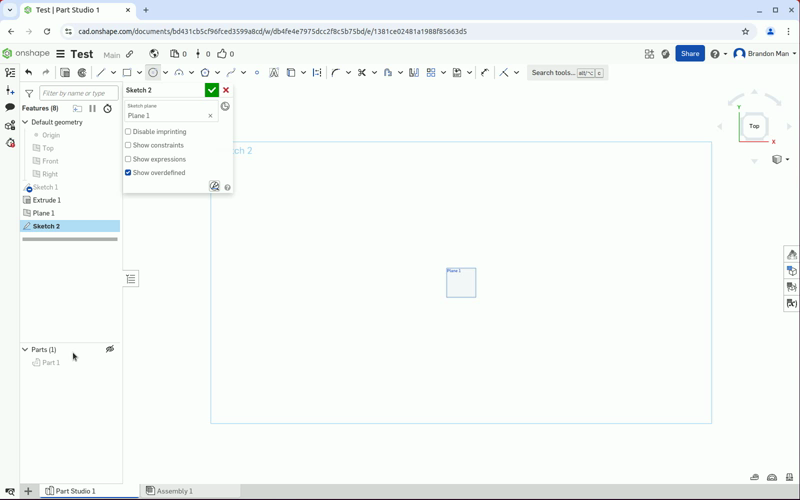
mouse_move(460, 282)
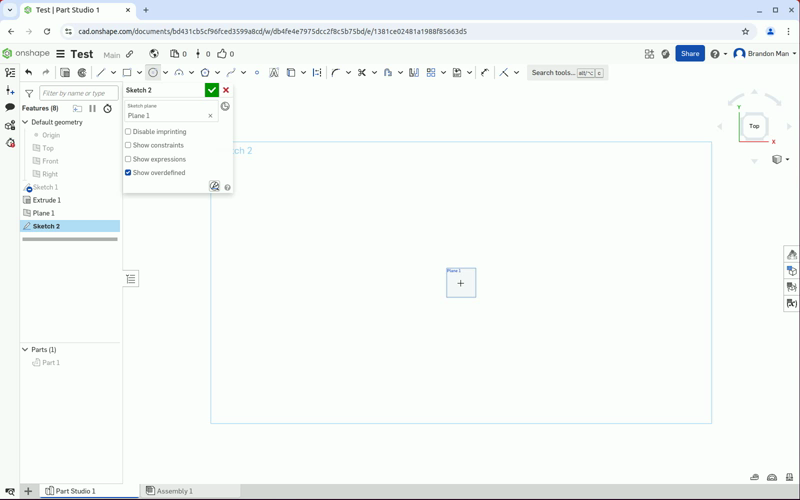
click(460, 282)
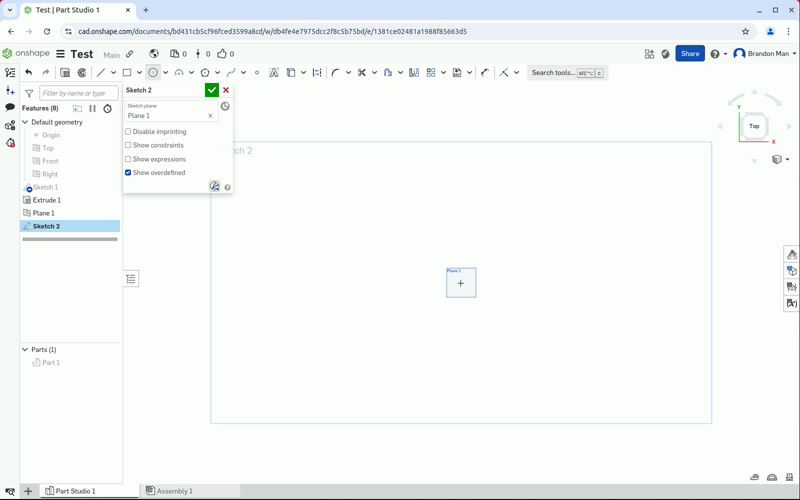
key_up(shift)
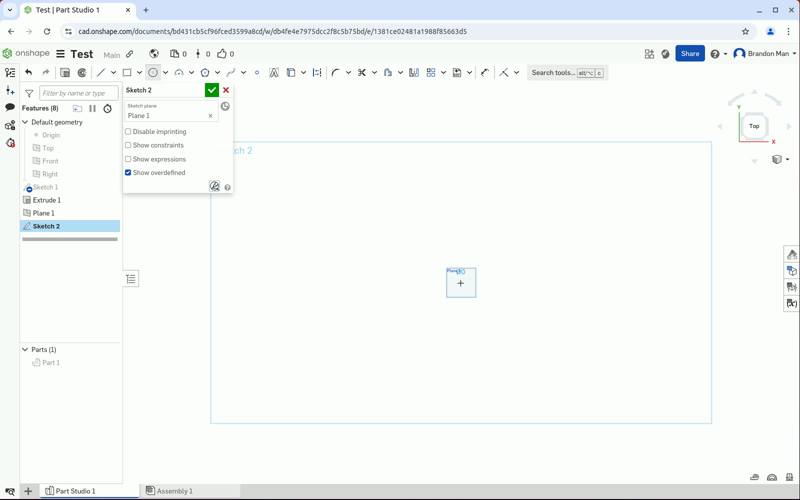
mouse_move(511, 282)
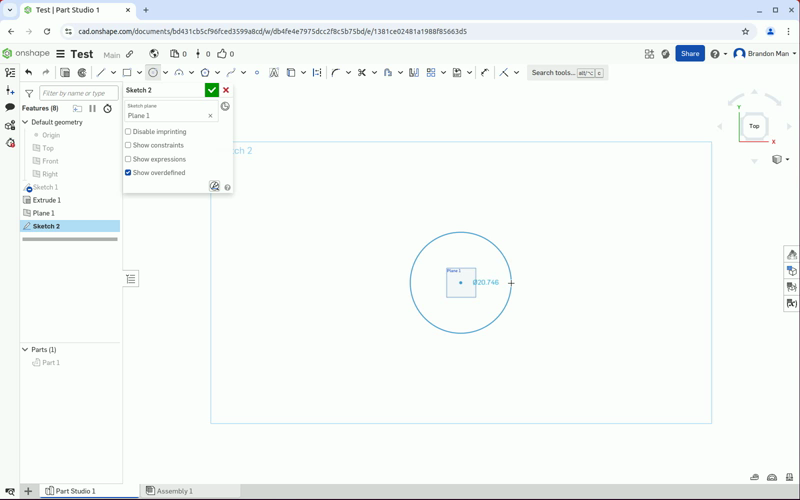
click(511, 282)
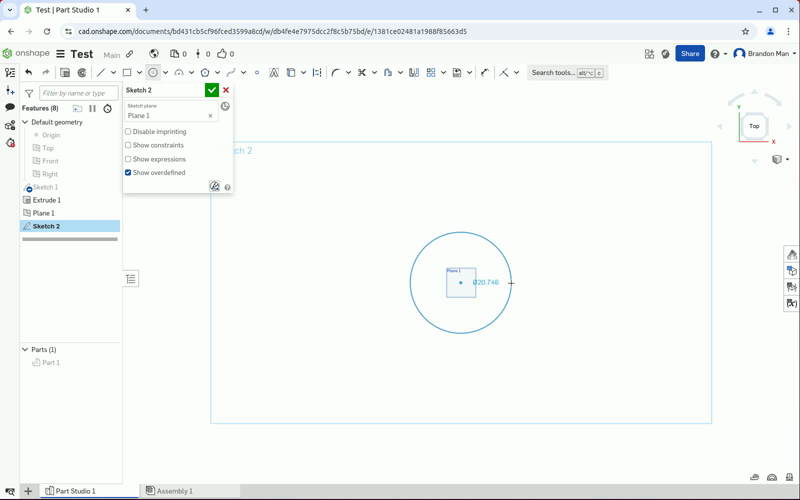
key(esc)
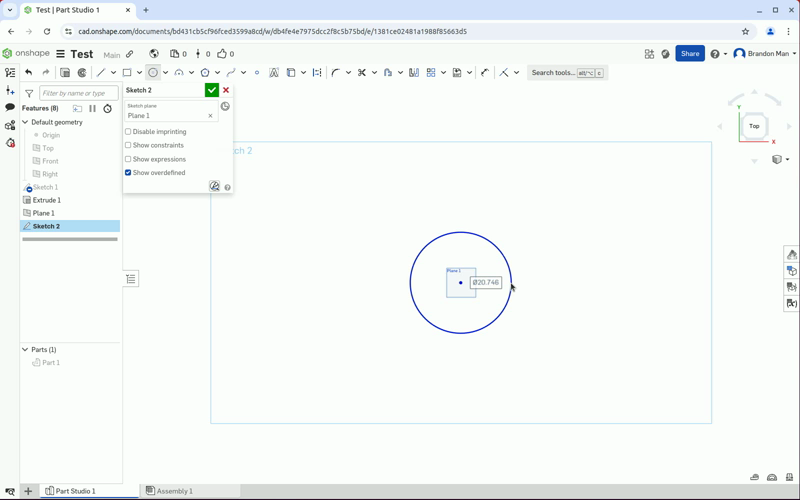
mouse_move(455, 270)
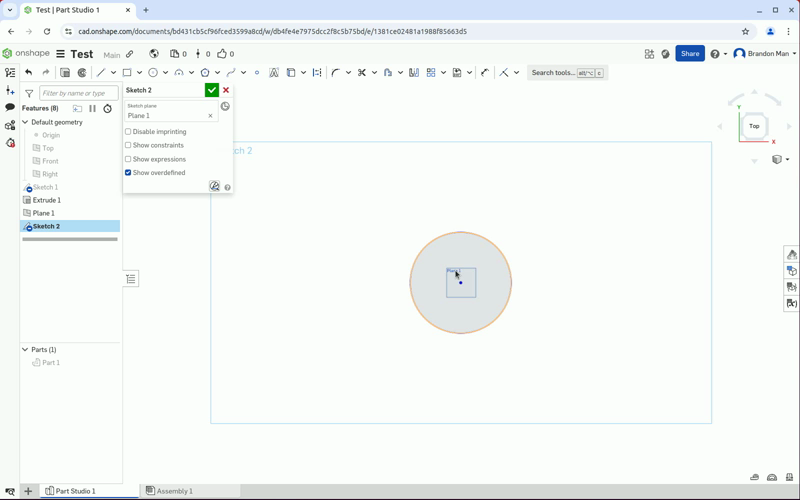
click(455, 270)
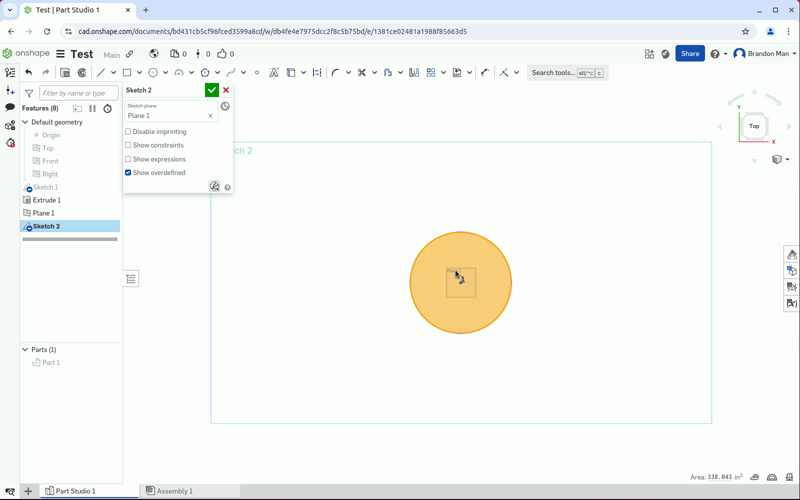
mouse_move(73, 352)
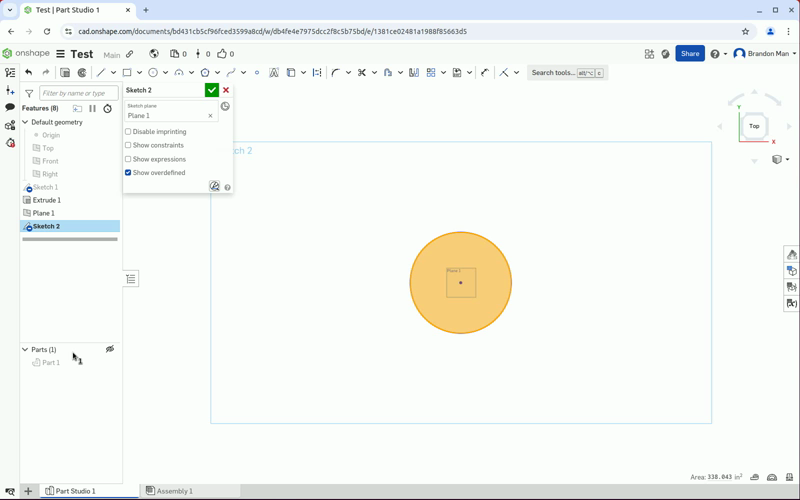
key(shift+y)
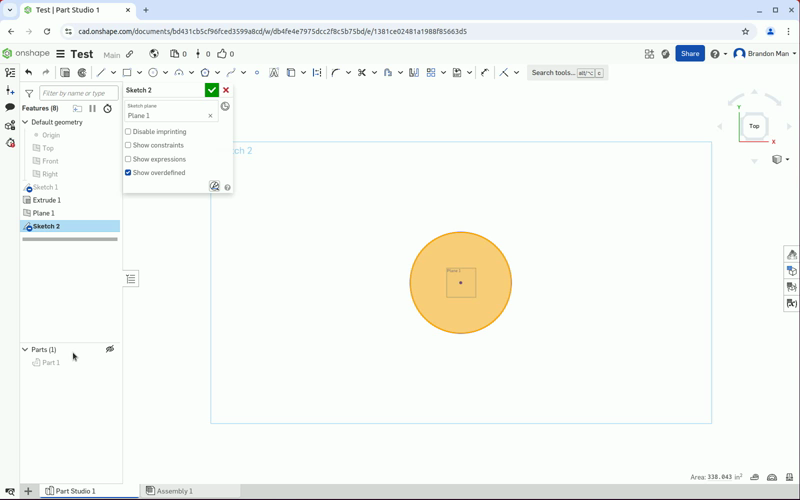
key(shift+e)
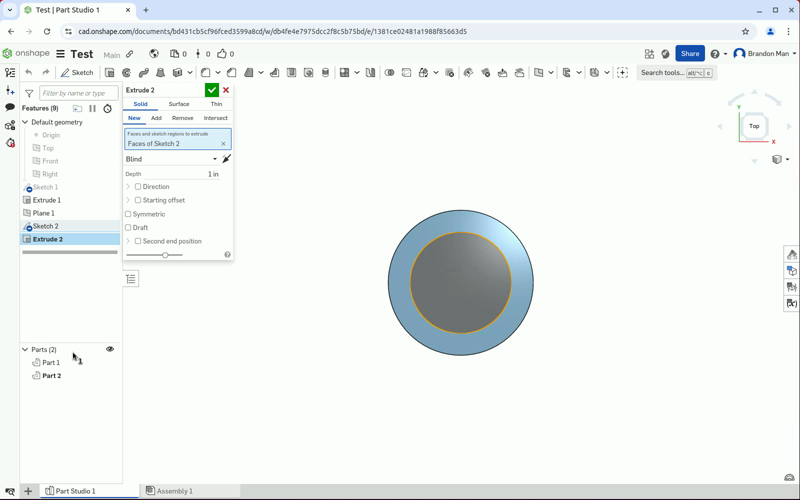
mouse_move(143, 106)
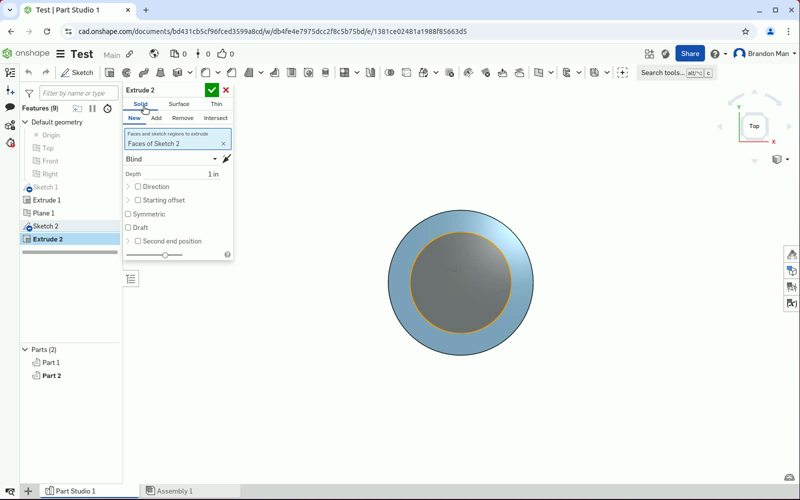
click(143, 106)
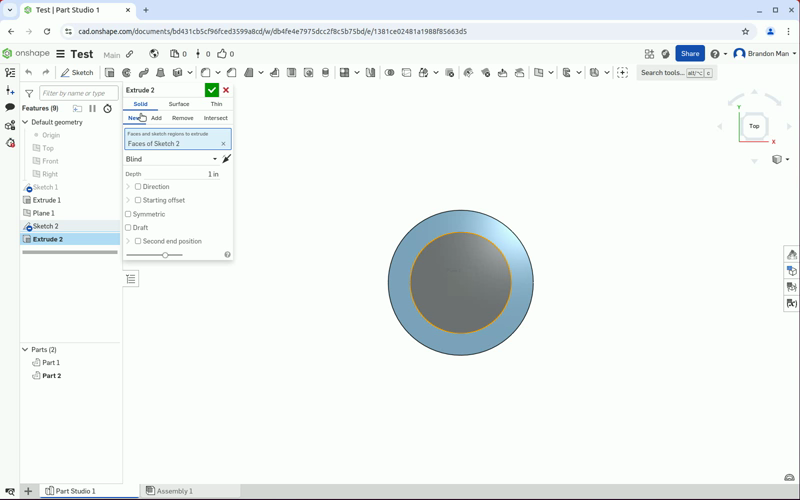
mouse_move(137, 120)
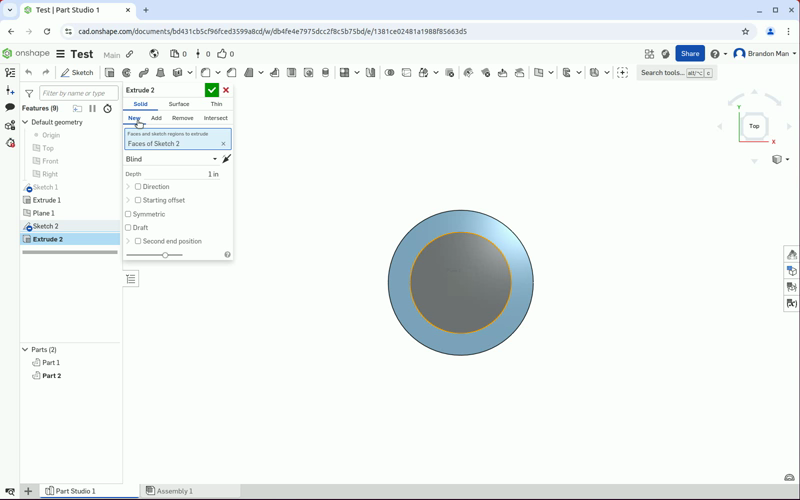
click(137, 120)
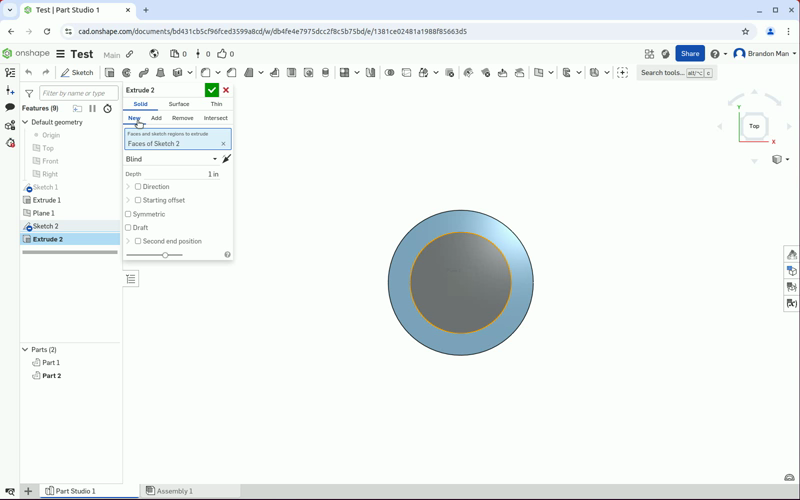
key(tab, 4)
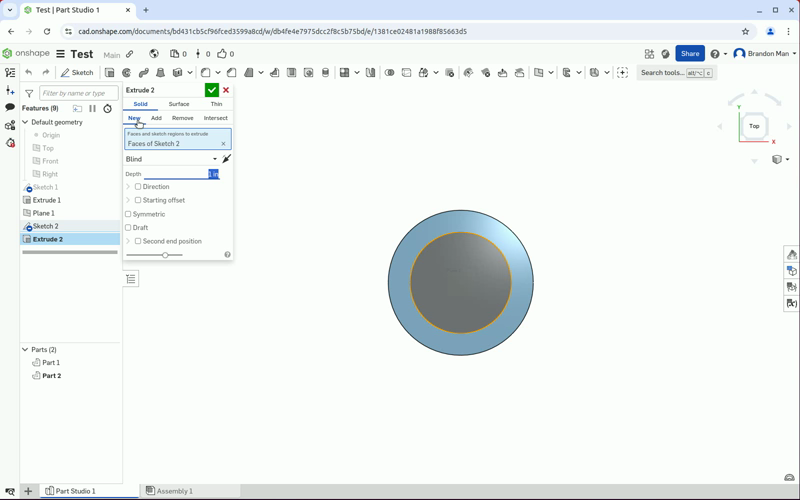
text(11.554)
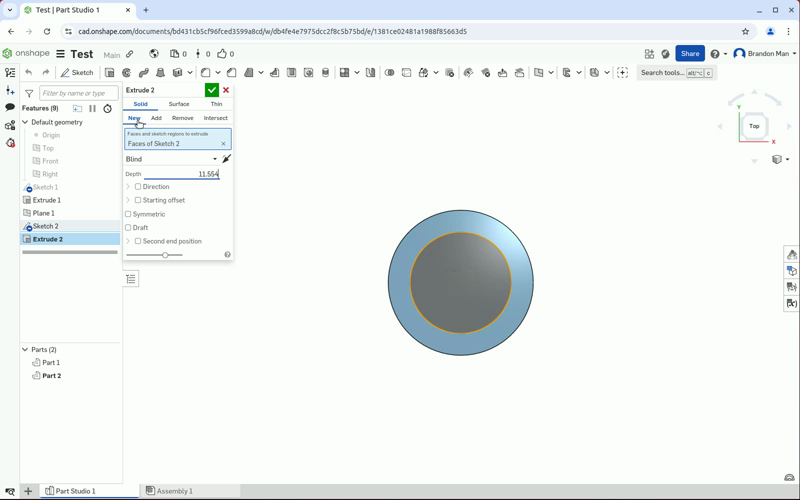
key(enter)
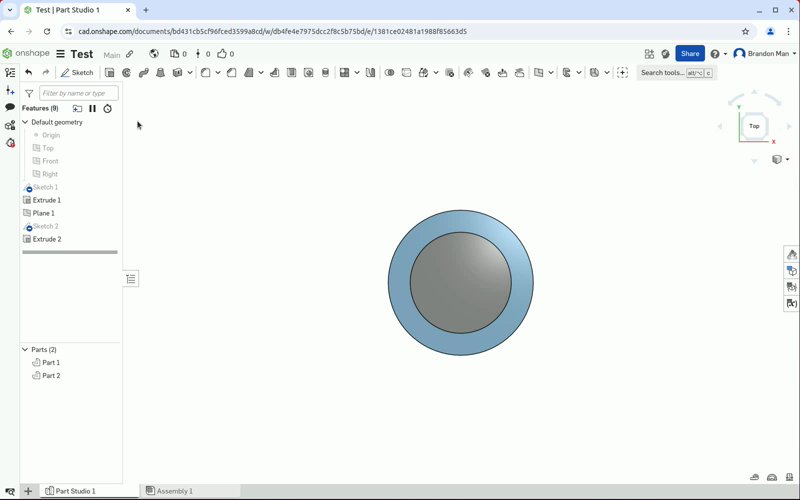
key(shift+h)
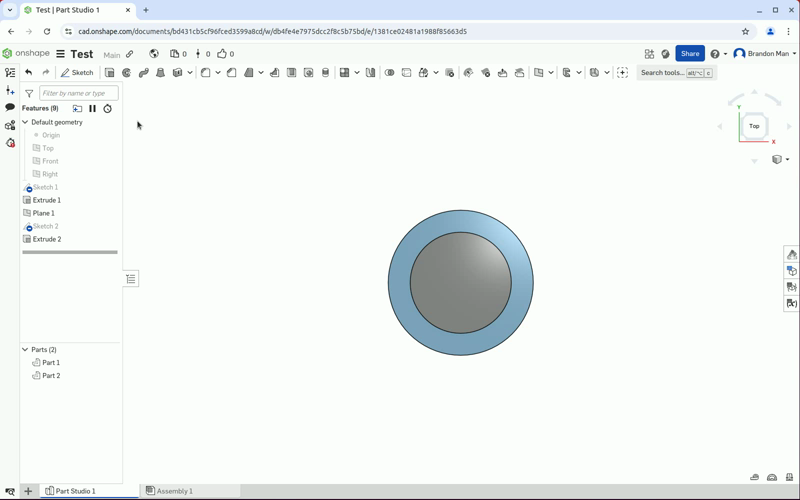
key(shift+h)
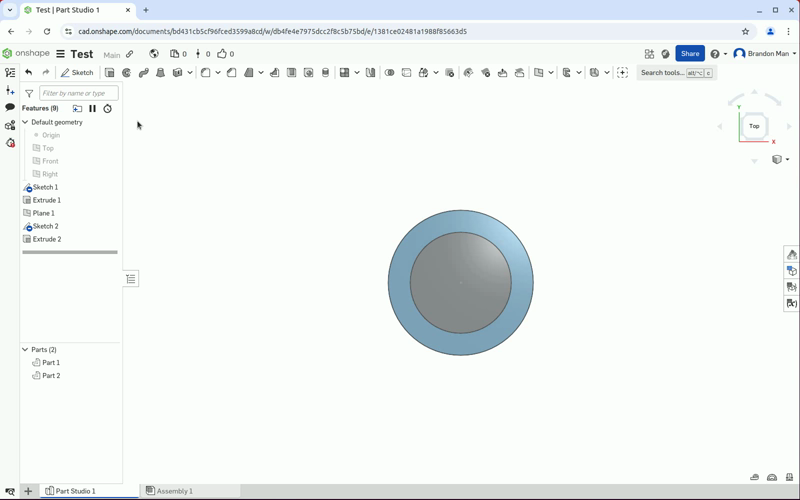
key(shift+7)
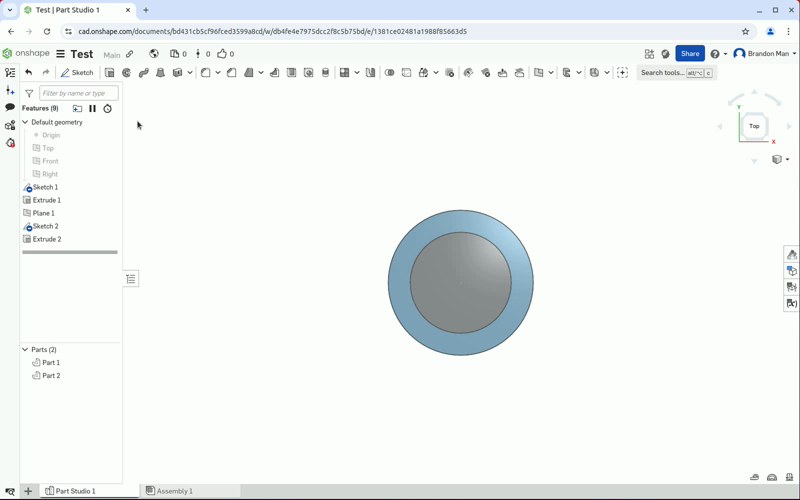
key(up, 3)
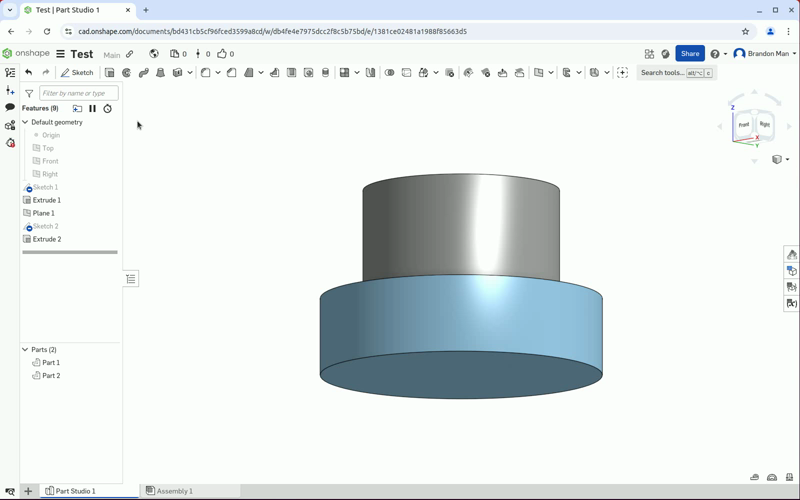
key(left, 3)
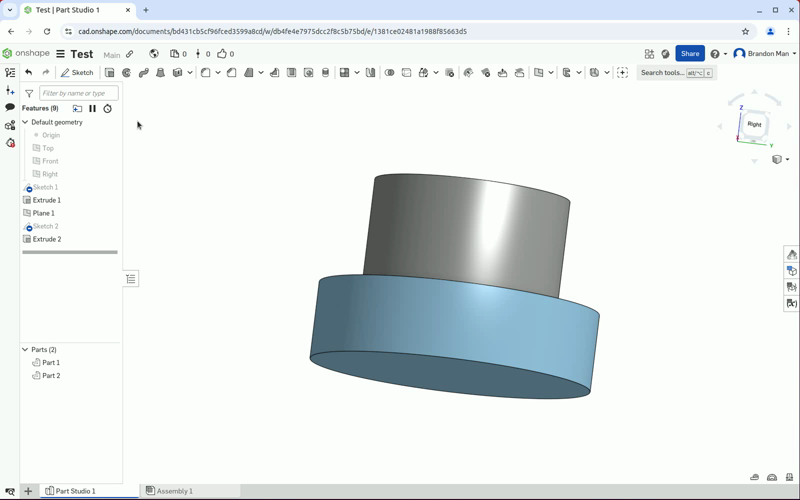
key(right, 3)
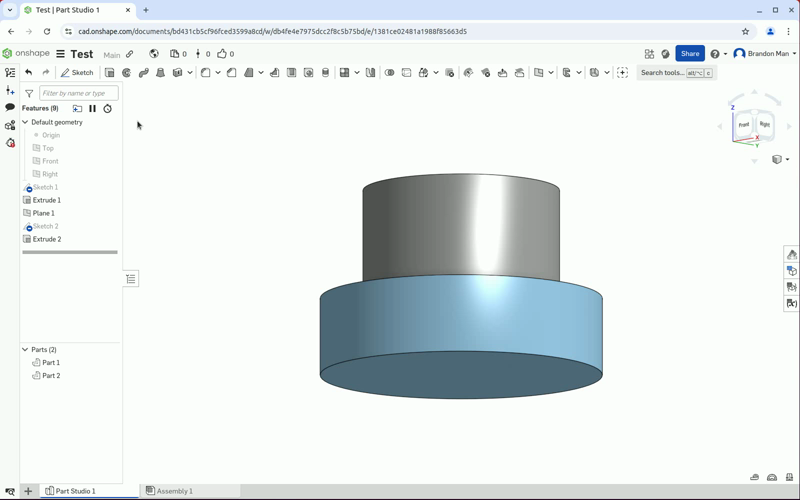
key(down, 3)
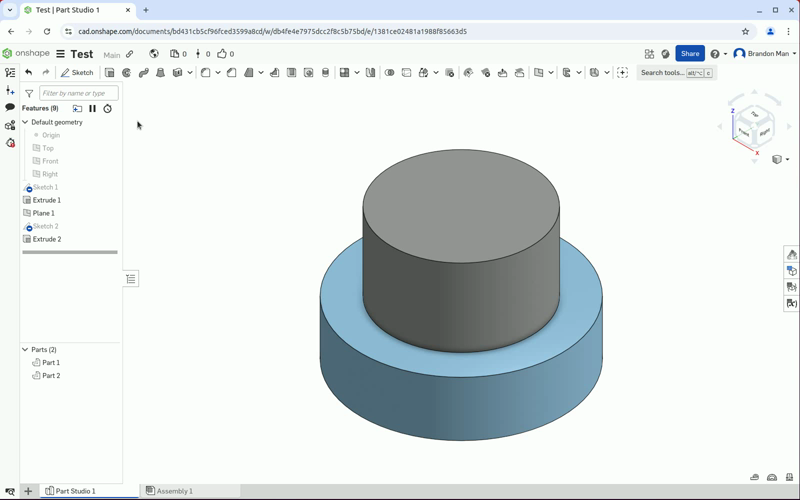
mouse_move(73, 189)
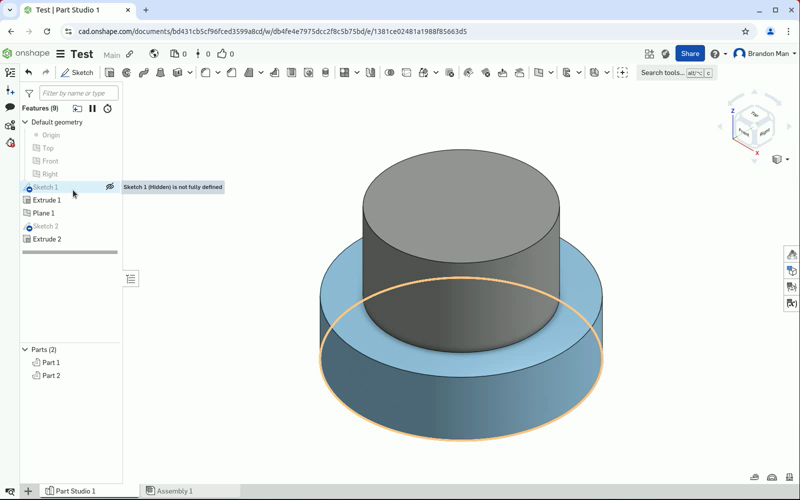
click(73, 189)